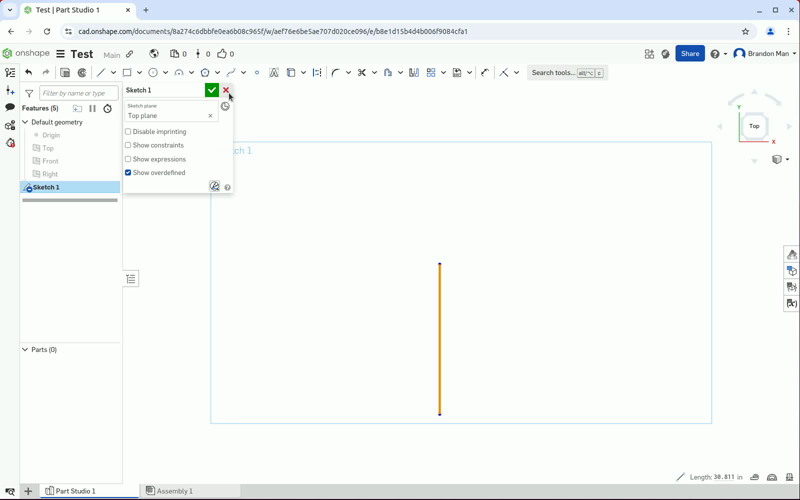
key(shift+h)
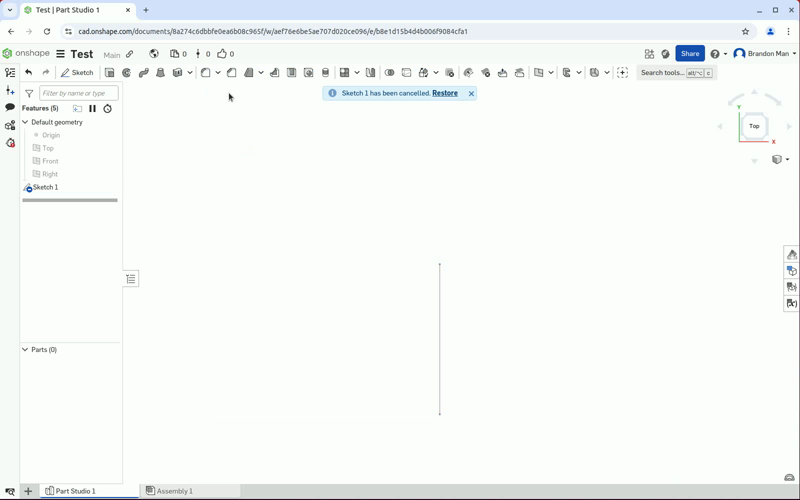
key(shift+s)
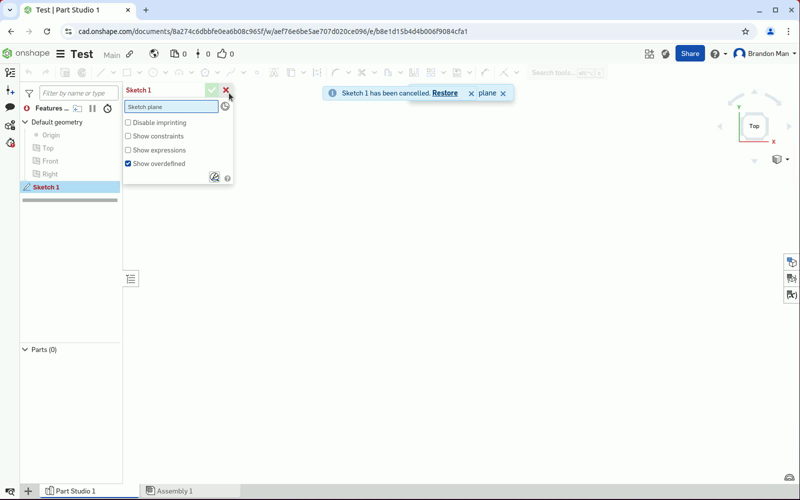
mouse_move(73, 150)
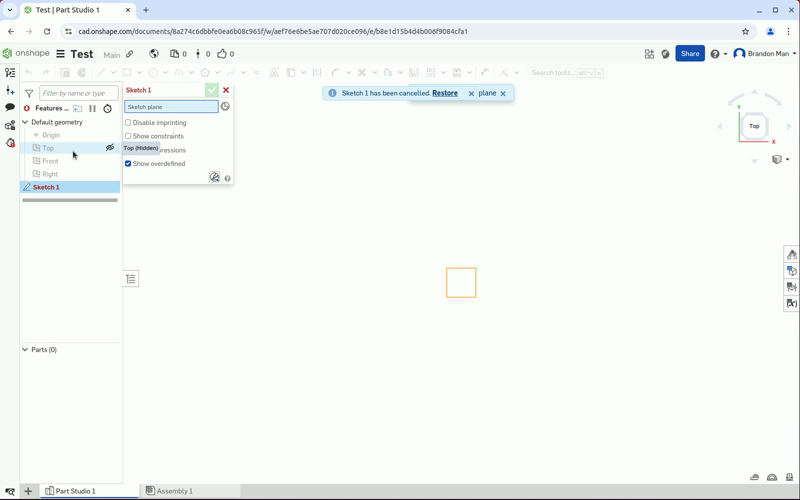
click(73, 150)
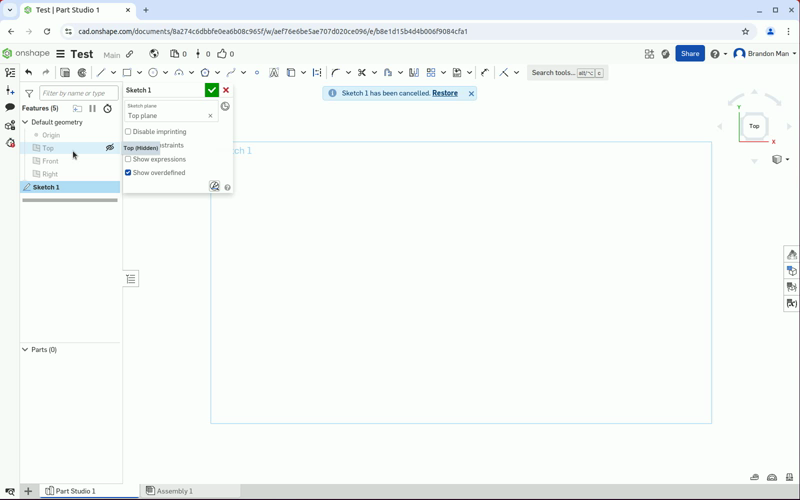
mouse_move(73, 352)
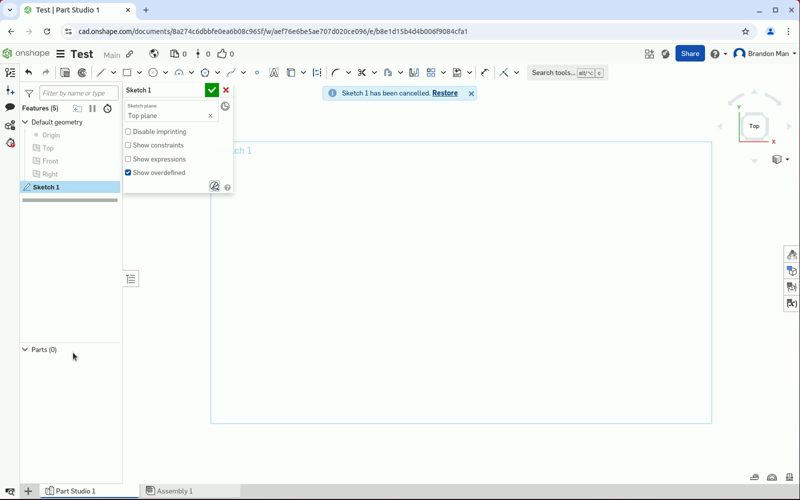
key(y)
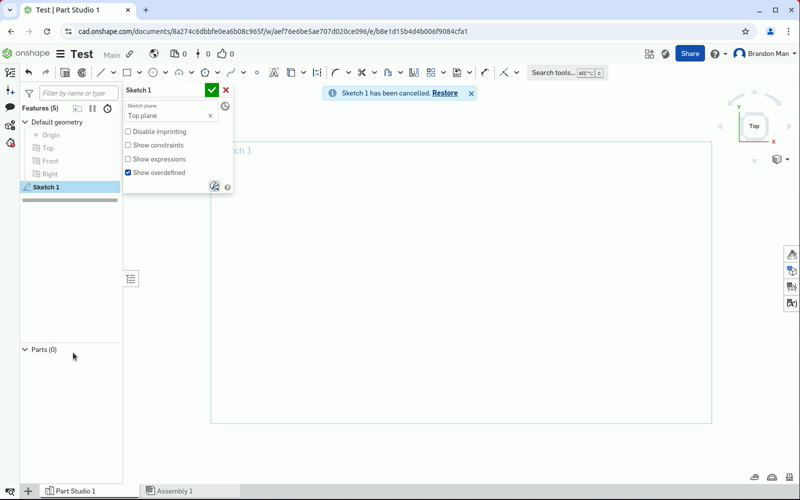
key(c)
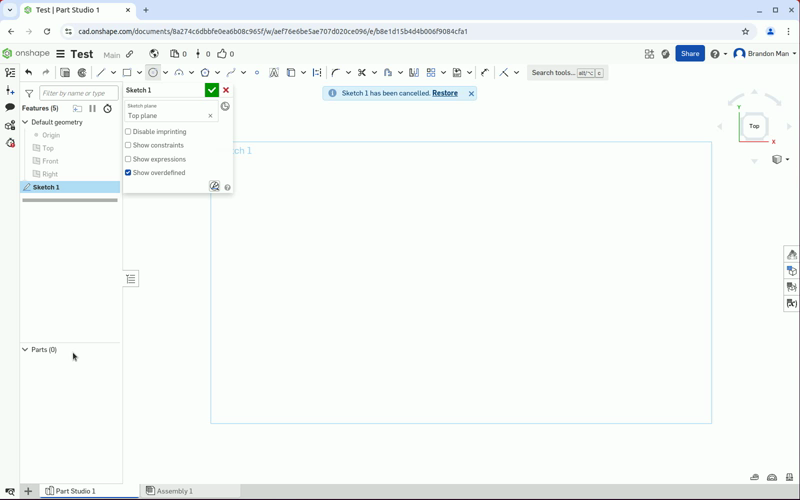
key_down(shift)
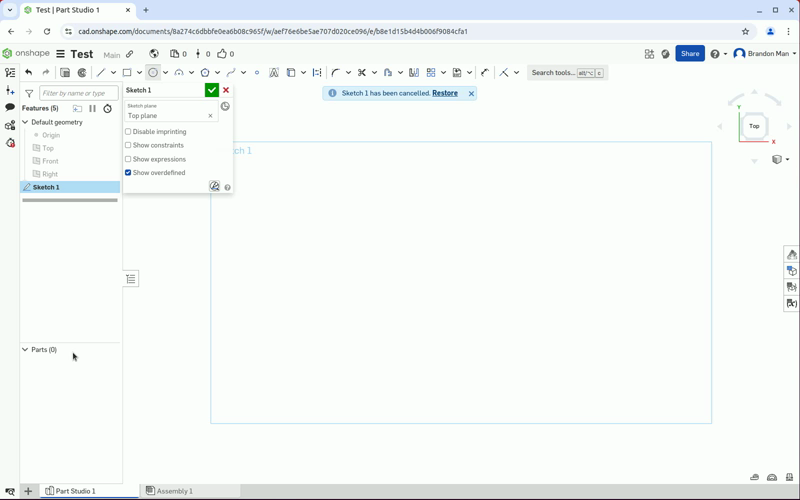
mouse_move(460, 282)
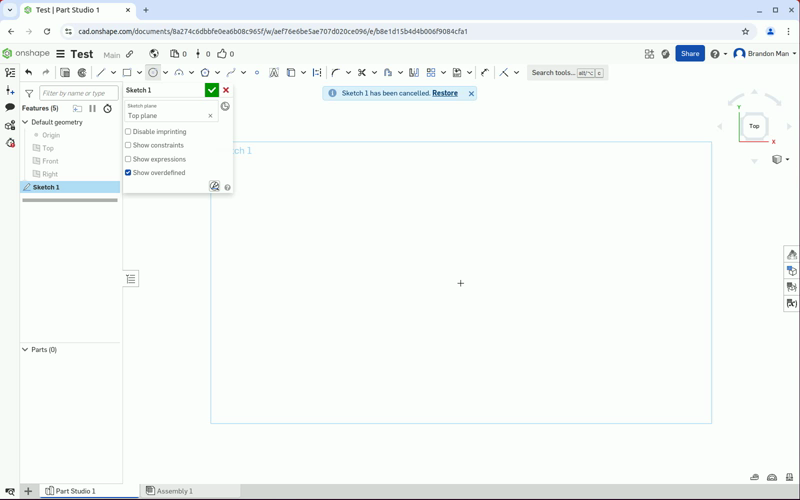
click(460, 282)
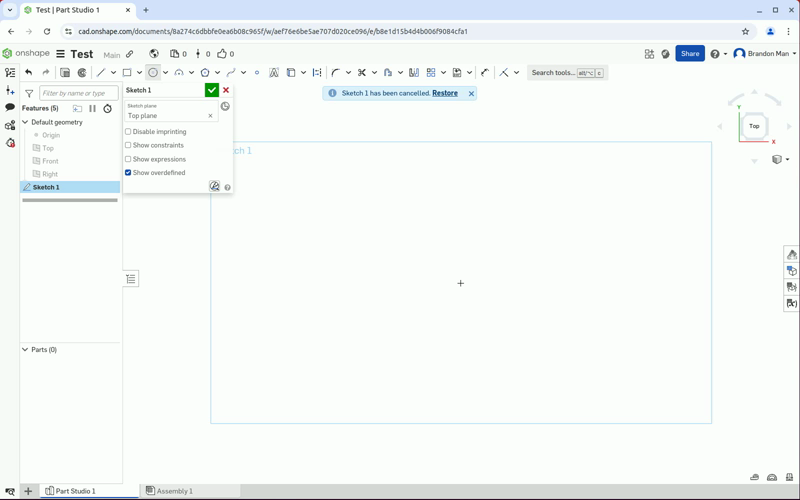
key_up(shift)
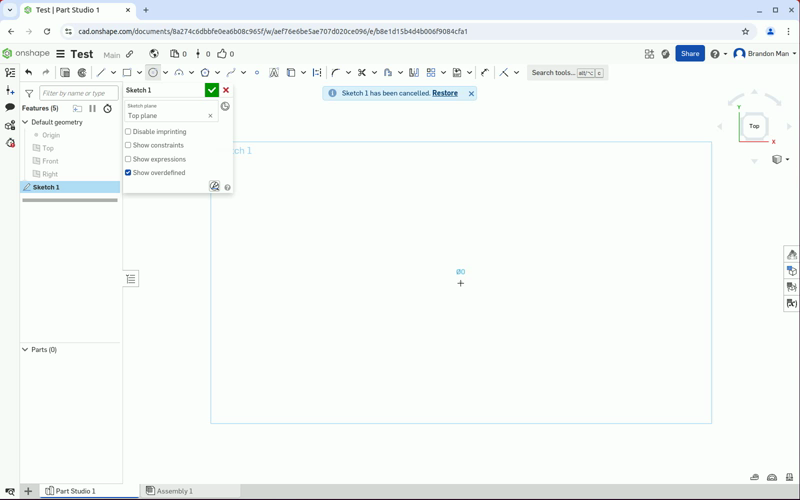
mouse_move(508, 282)
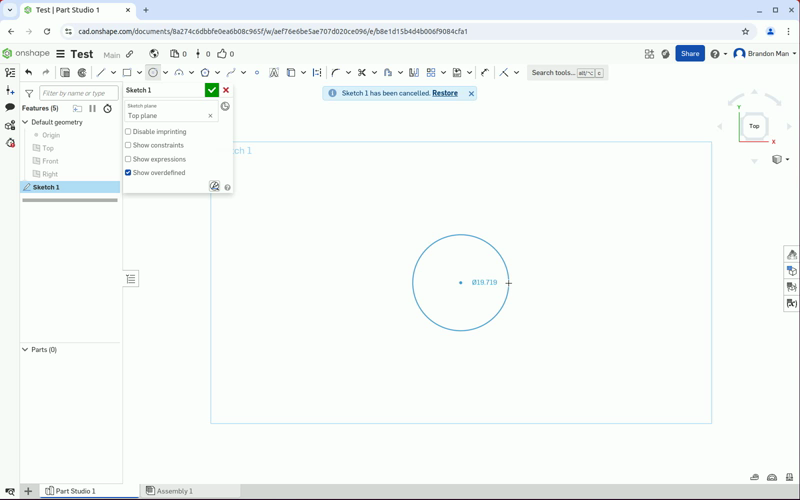
click(508, 282)
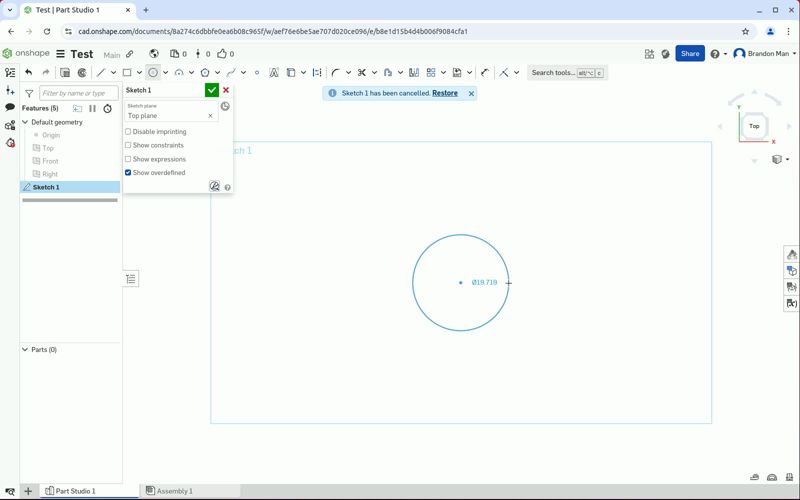
key(esc)
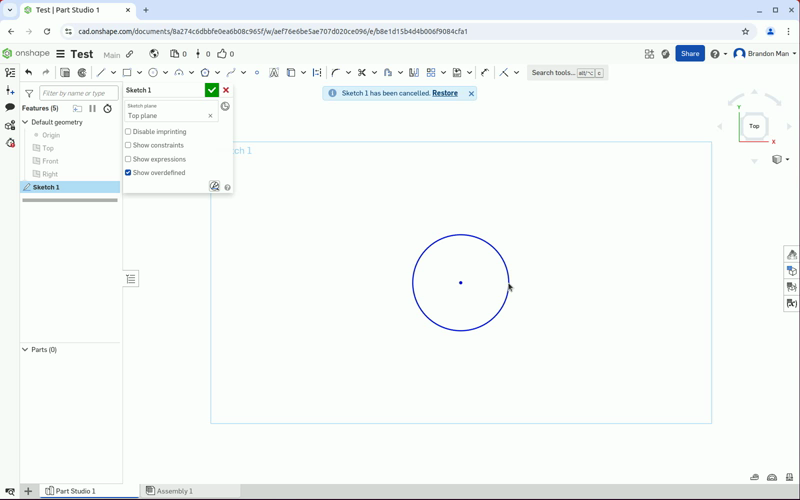
mouse_move(466, 282)
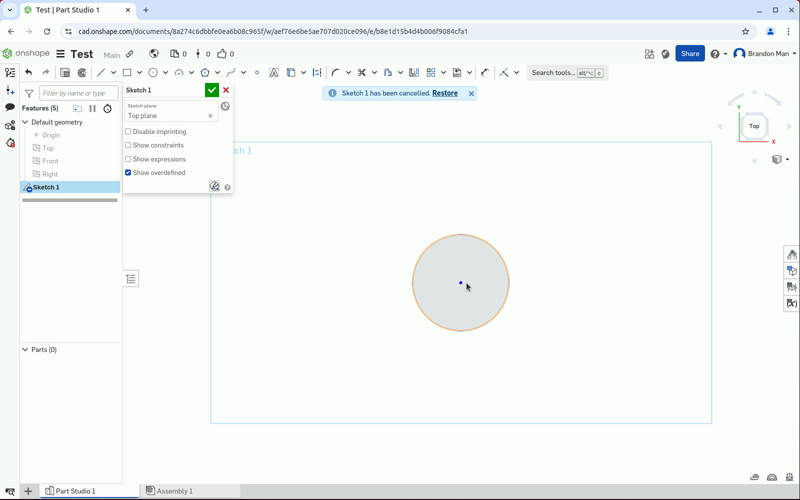
click(466, 282)
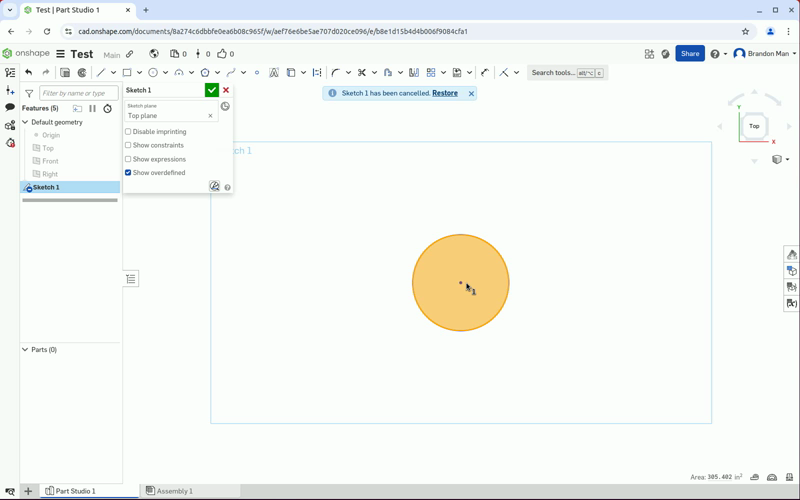
mouse_move(73, 352)
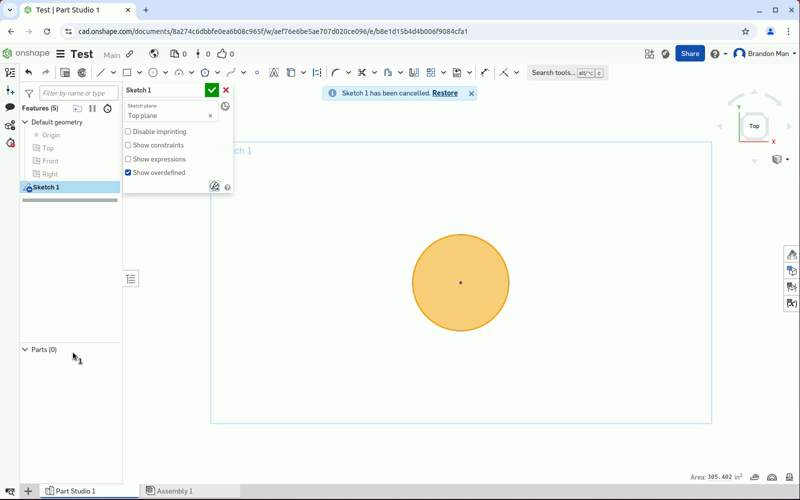
key(shift+y)
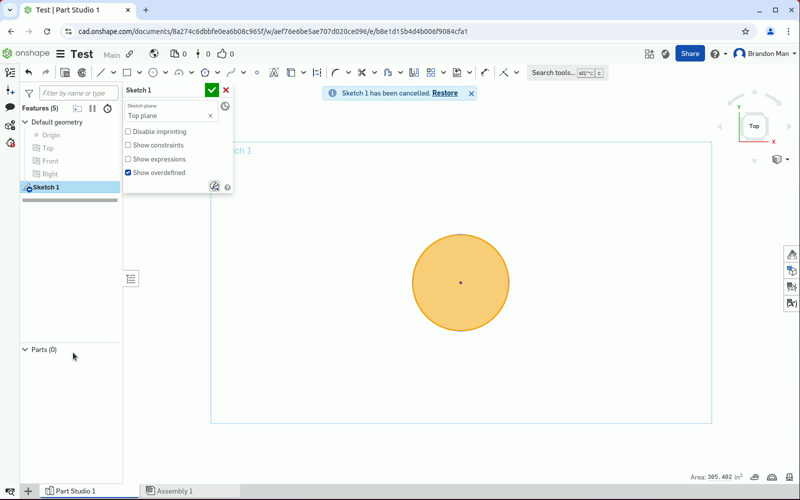
key(shift+e)
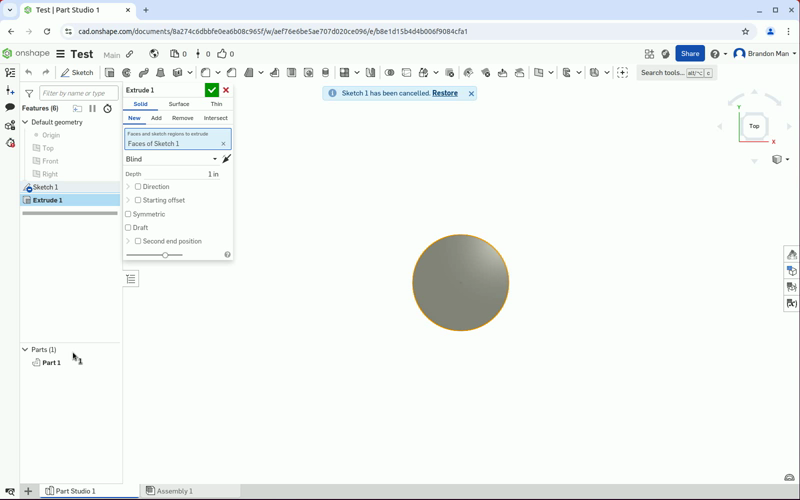
mouse_move(143, 106)
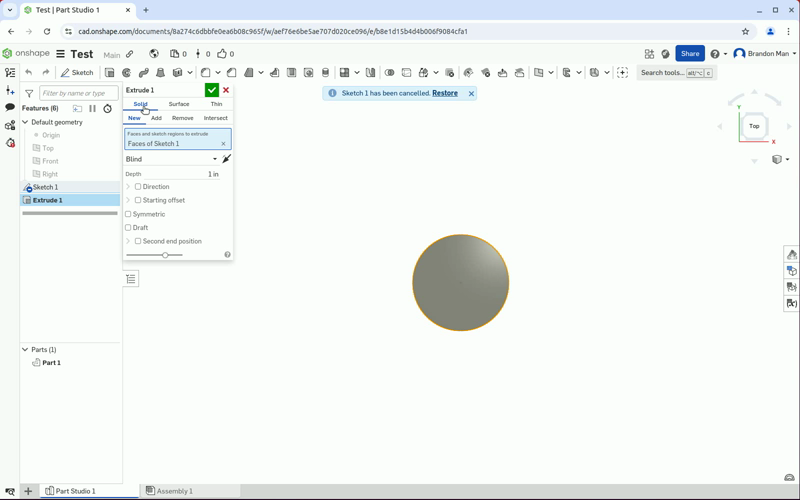
click(143, 106)
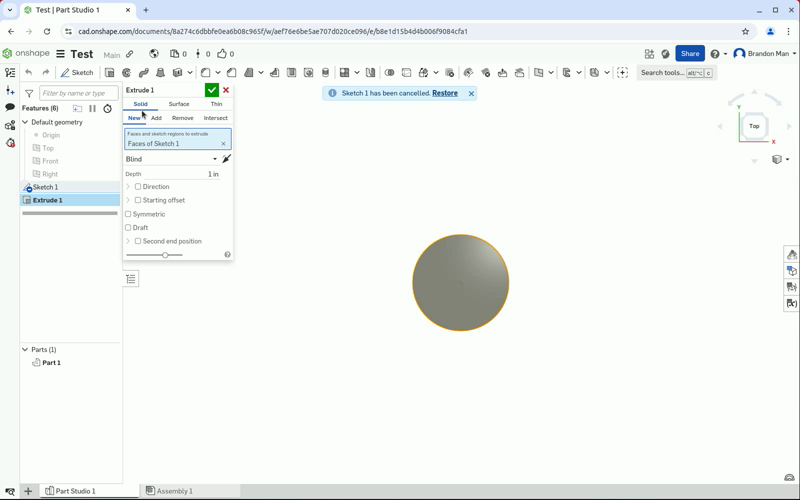
mouse_move(137, 120)
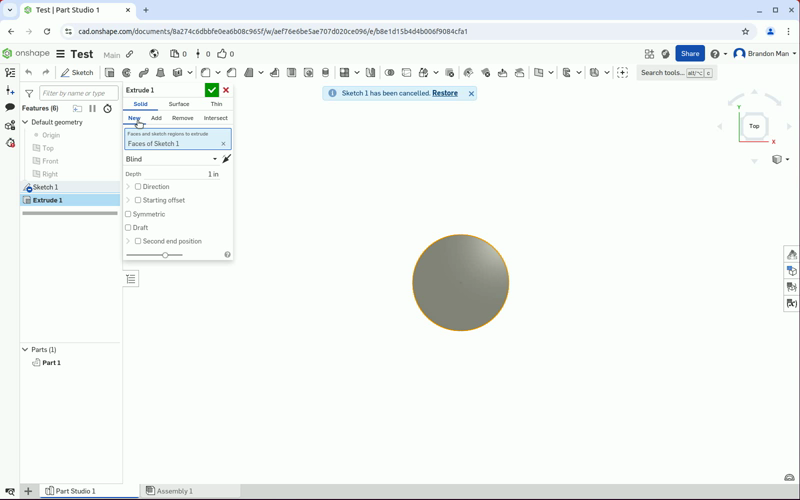
click(137, 120)
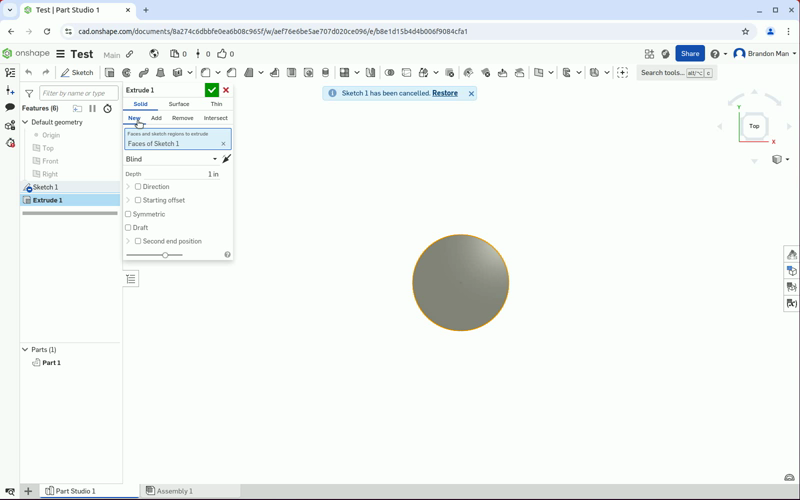
key(tab, 4)
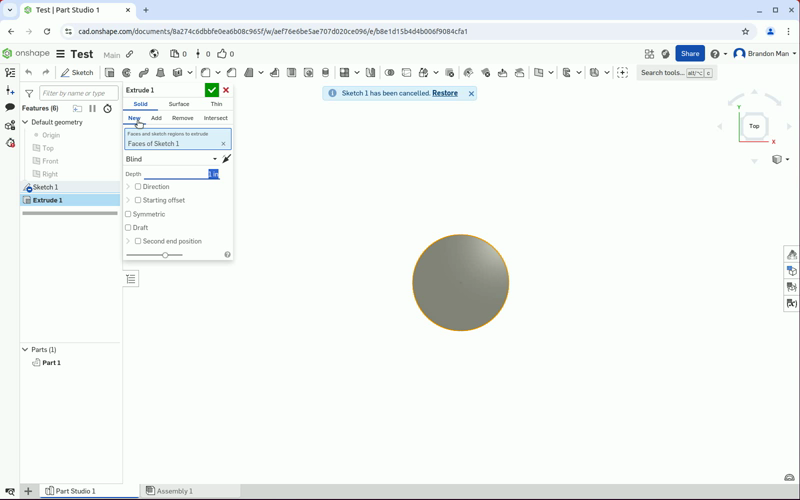
text(16.128)
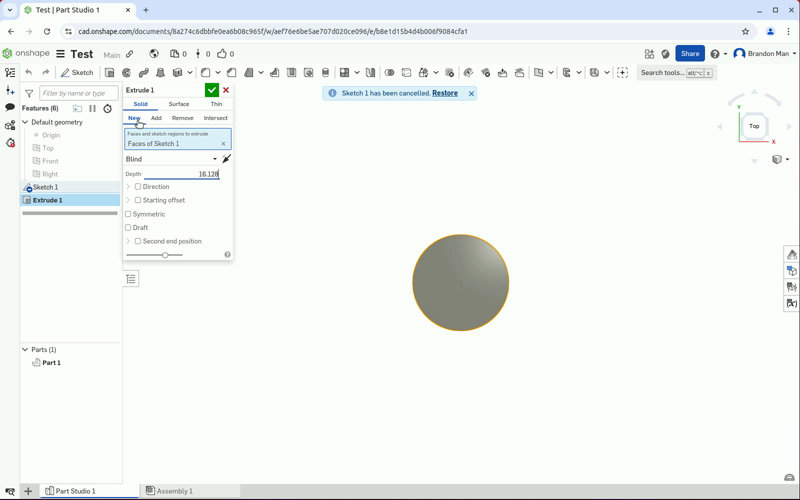
key(enter)
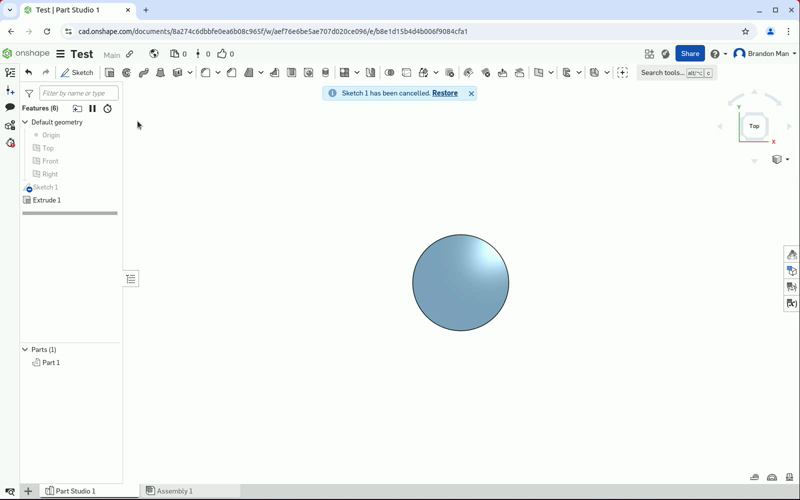
key(shift+h)
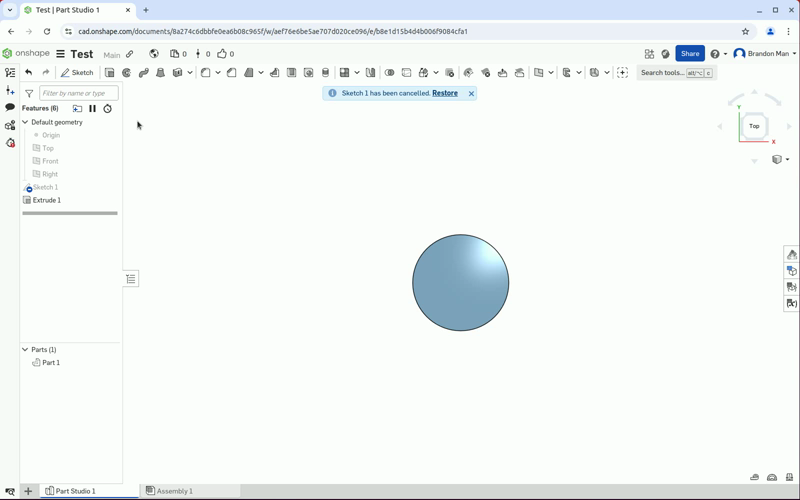
key(shift+h)
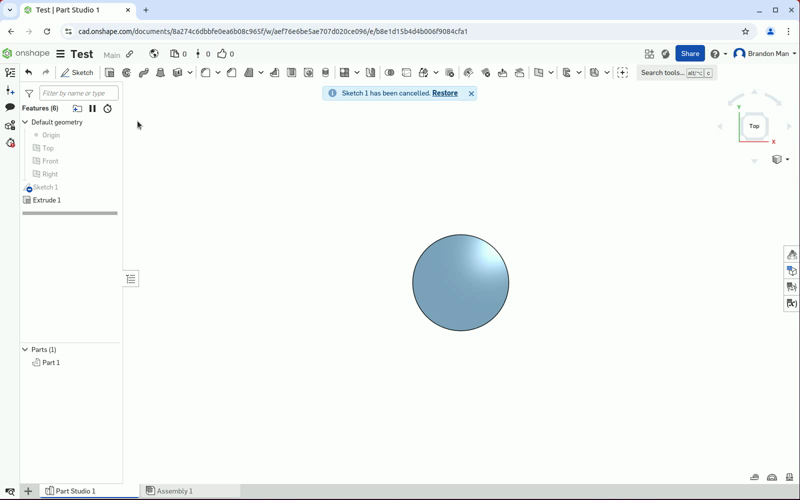
mouse_move(73, 189)
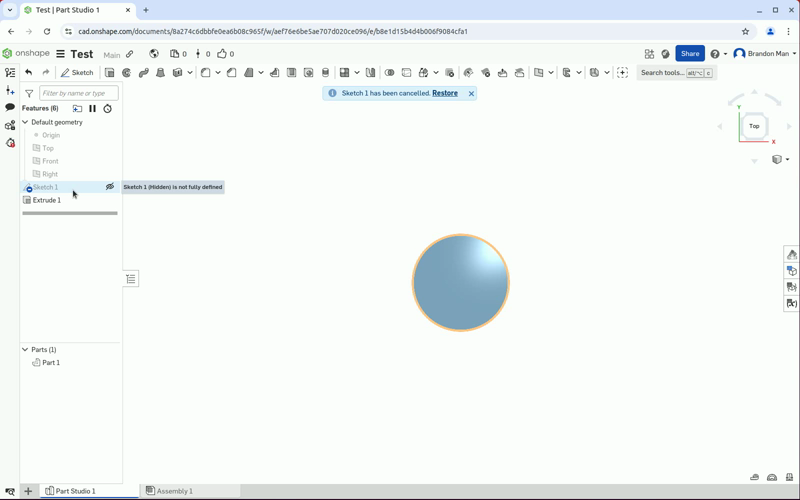
click(73, 189)
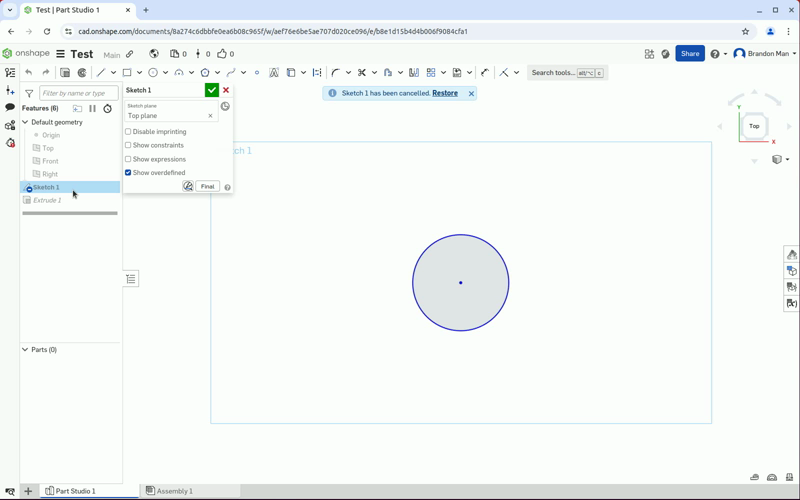
mouse_move(229, 92)
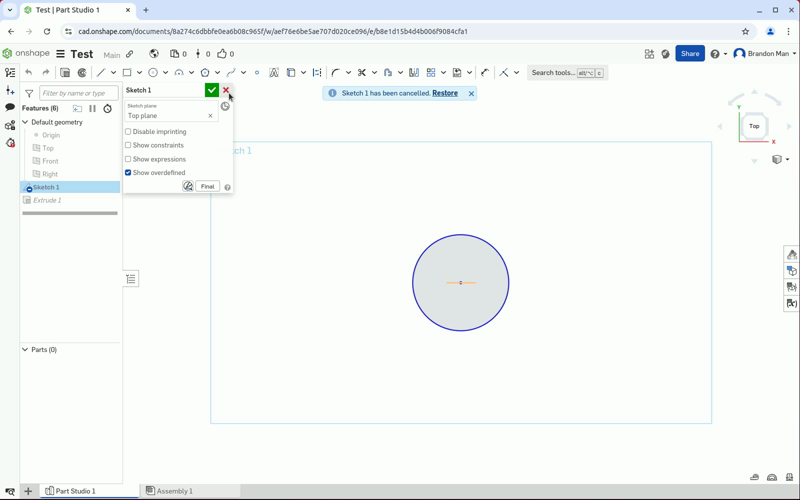
click(229, 92)
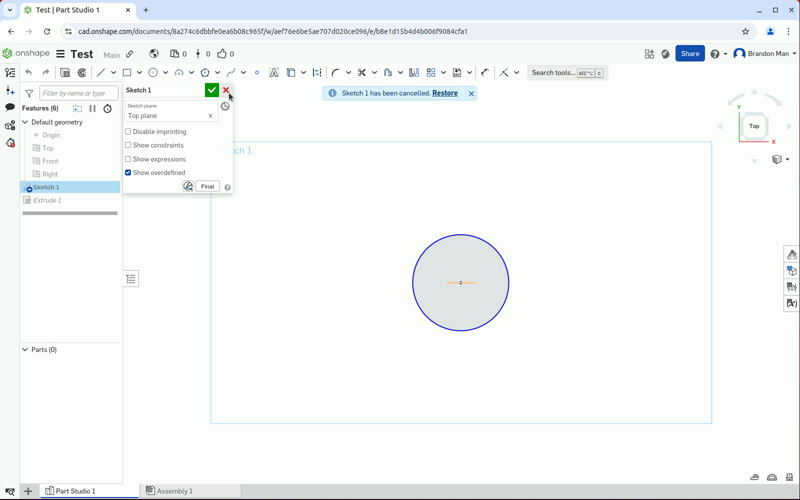
key(shift+s)
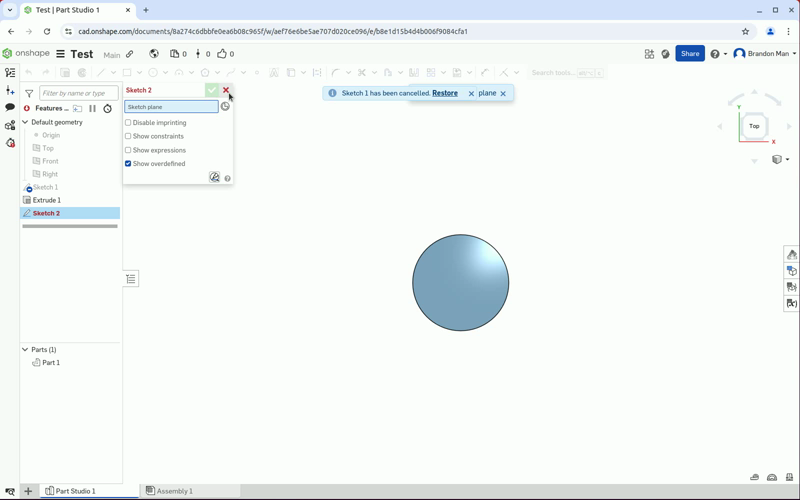
mouse_move(73, 150)
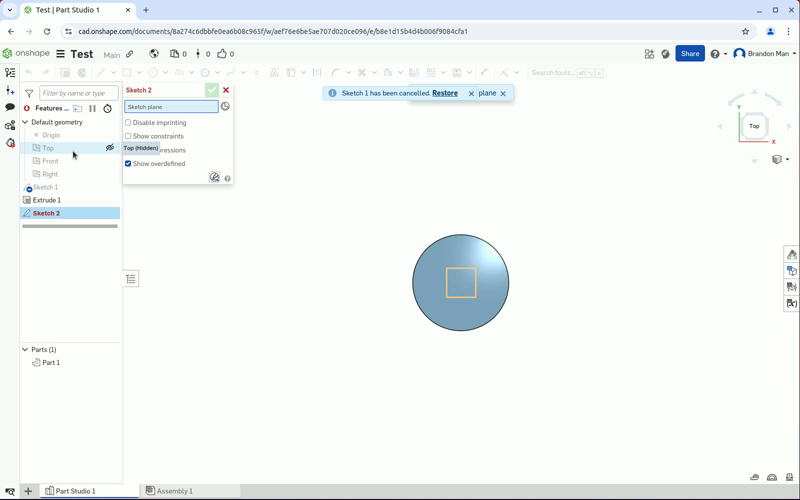
click(73, 150)
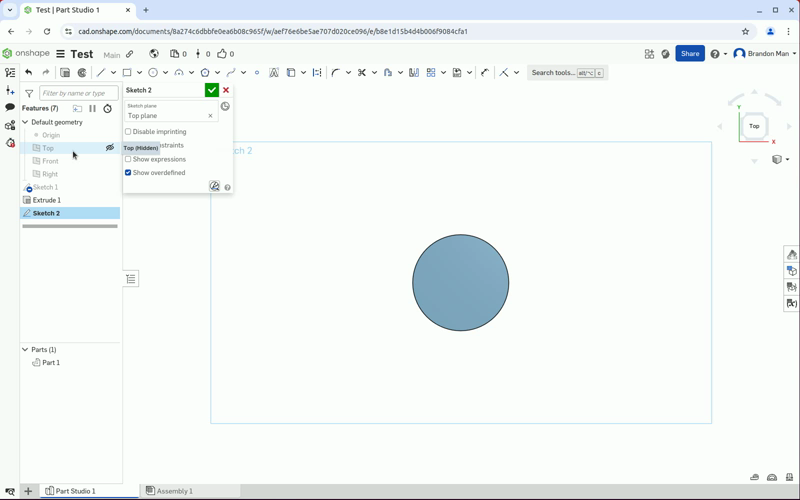
mouse_move(73, 352)
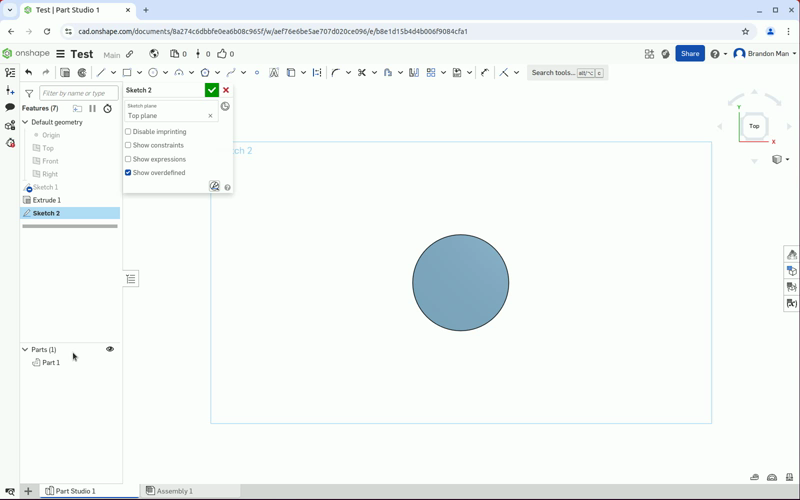
key(y)
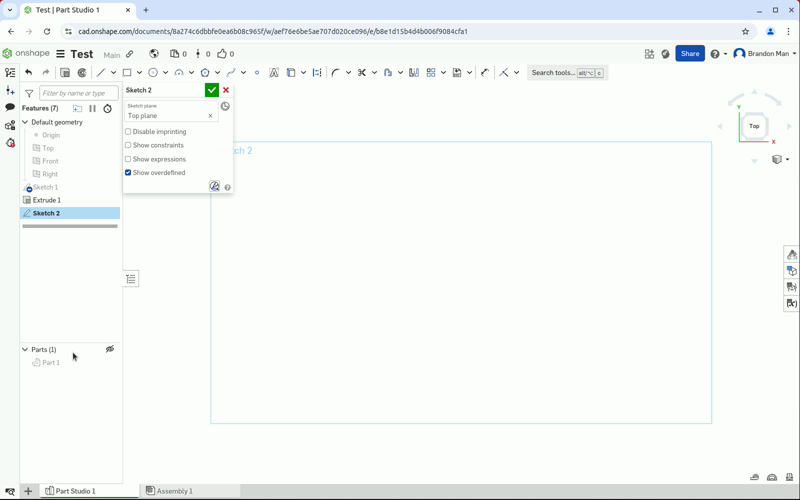
key(c)
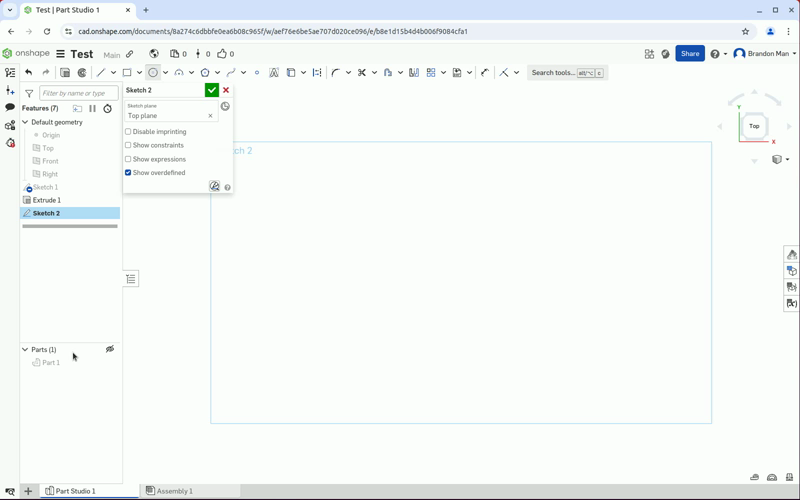
key_down(shift)
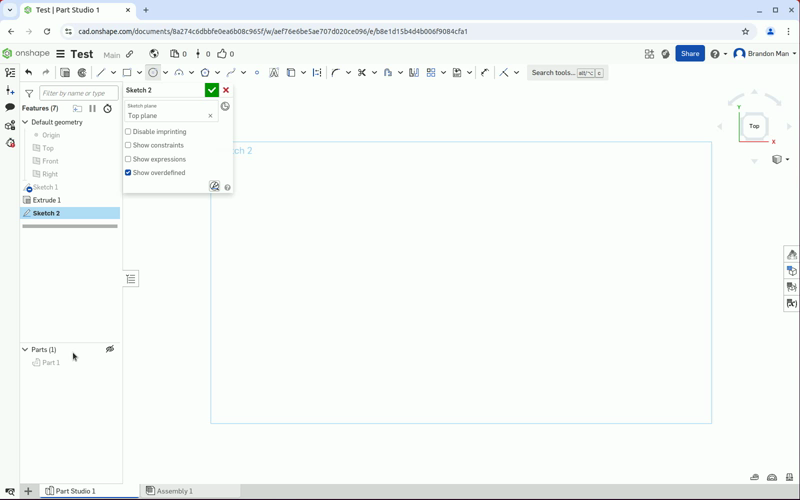
mouse_move(461, 282)
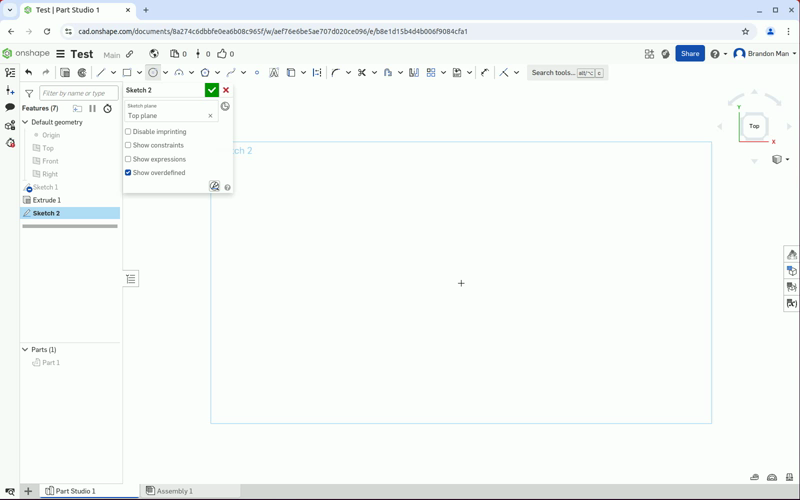
click(461, 282)
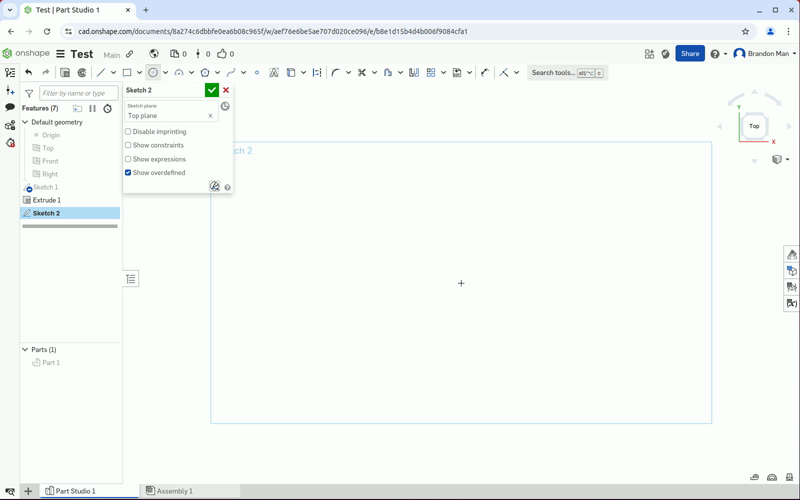
key_up(shift)
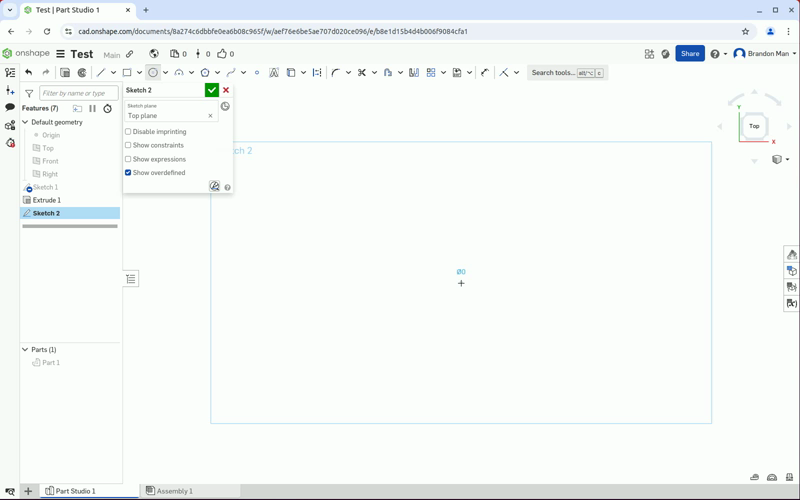
mouse_move(574, 282)
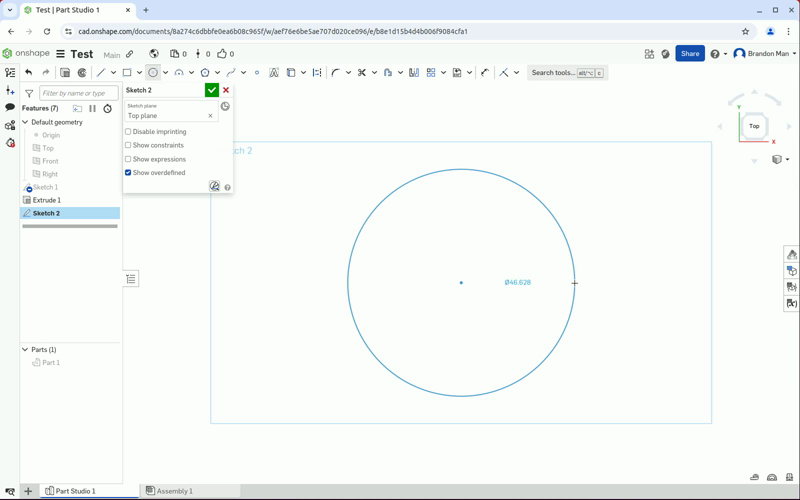
click(574, 282)
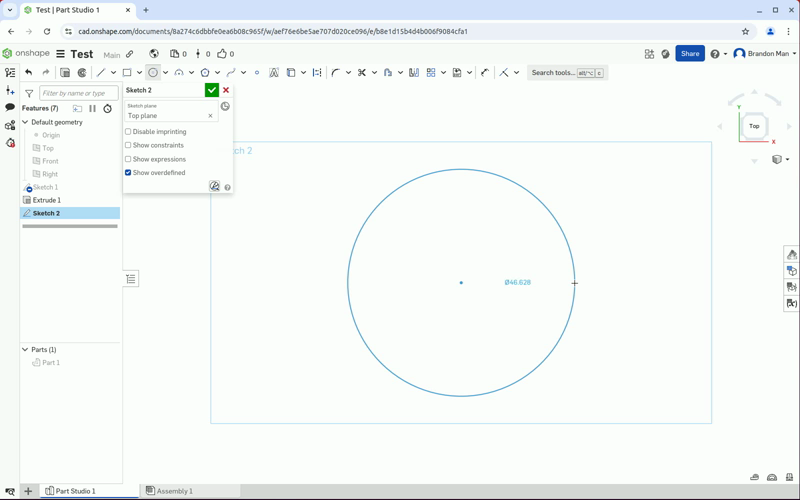
key(esc)
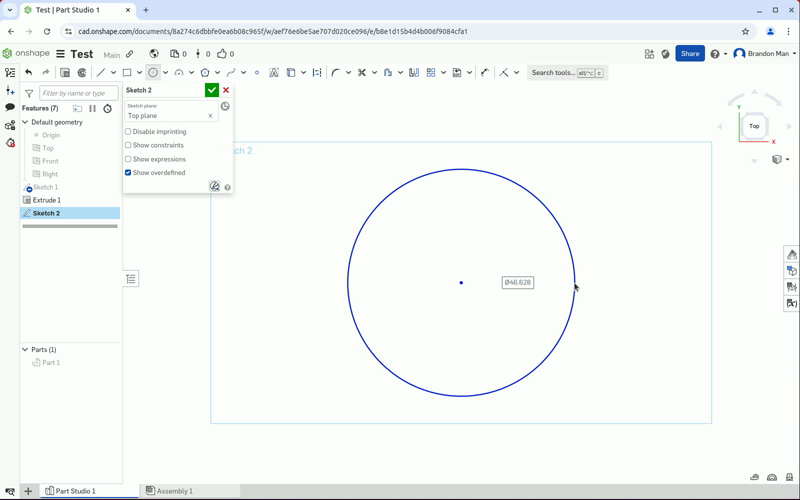
key(c)
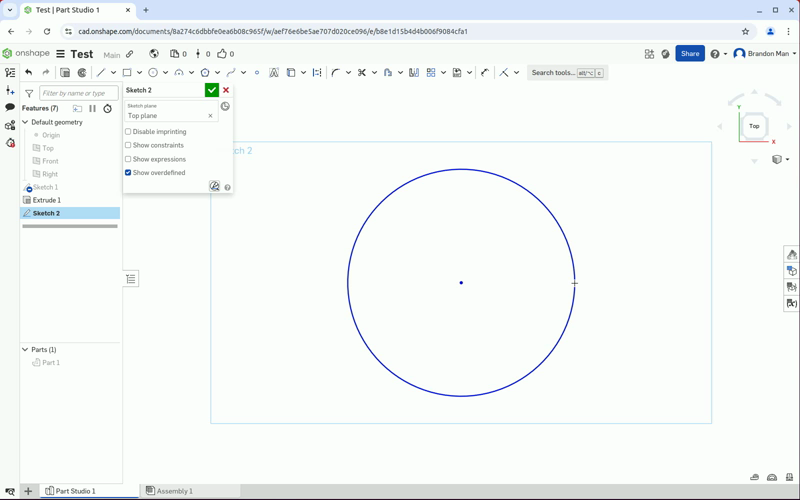
key_down(shift)
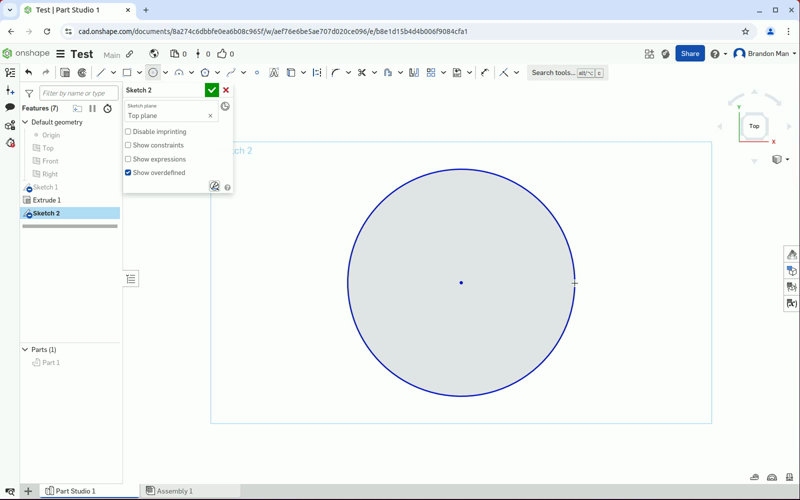
mouse_move(461, 282)
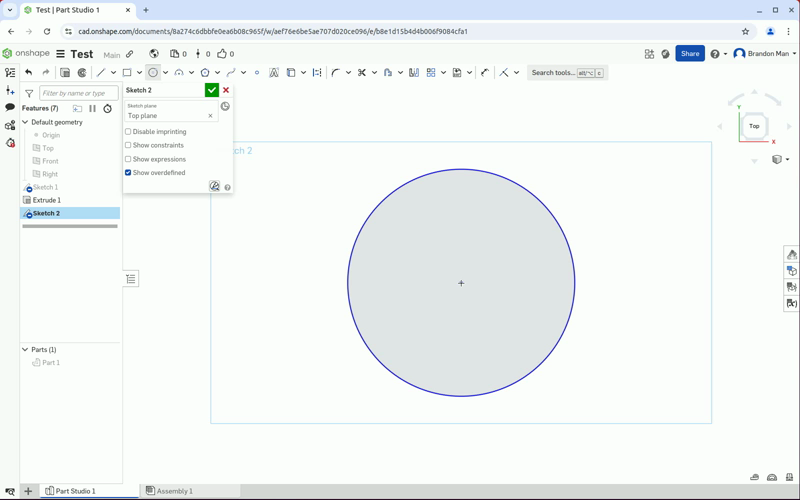
click(461, 282)
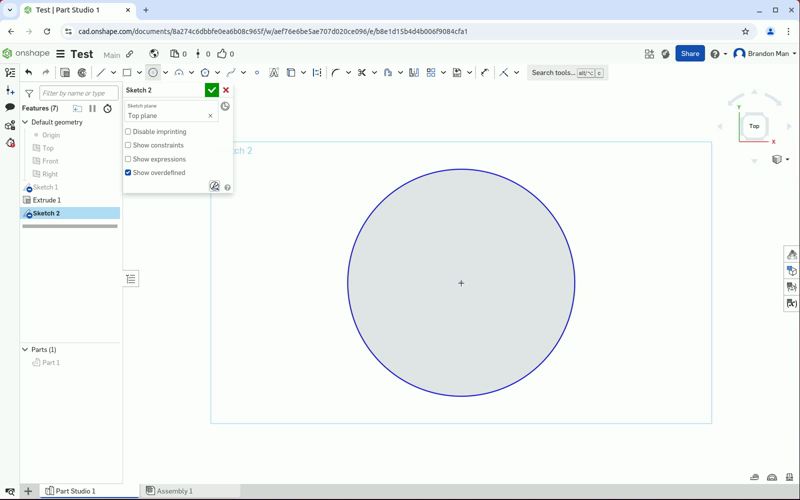
key_up(shift)
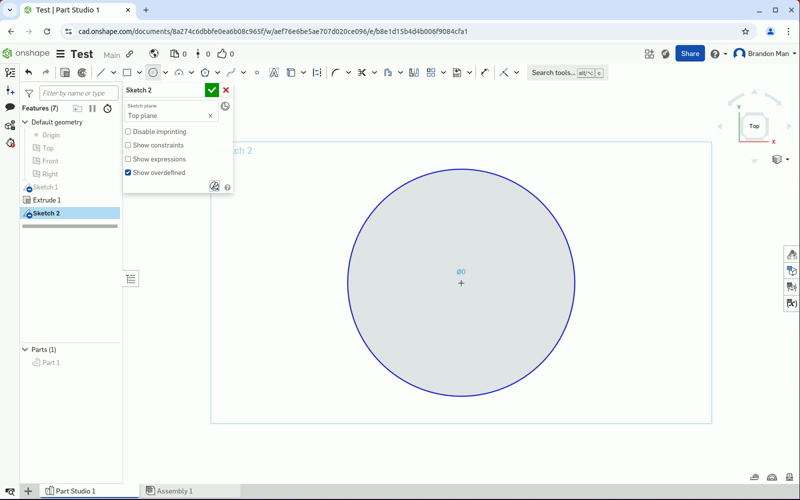
mouse_move(508, 282)
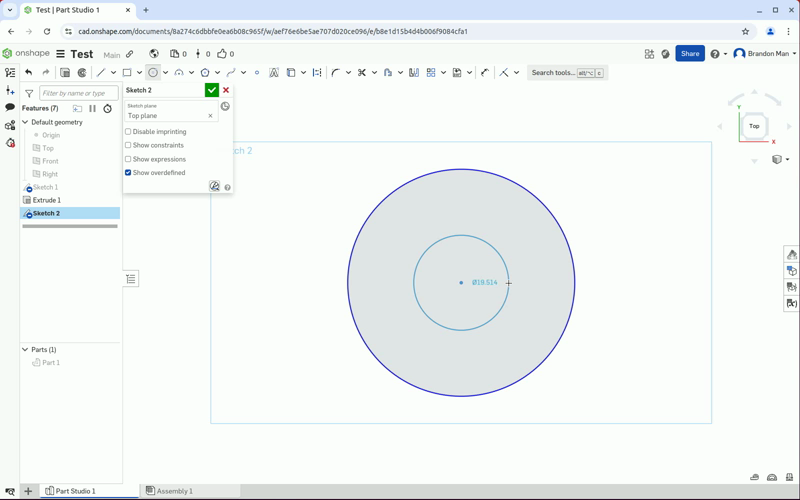
click(508, 282)
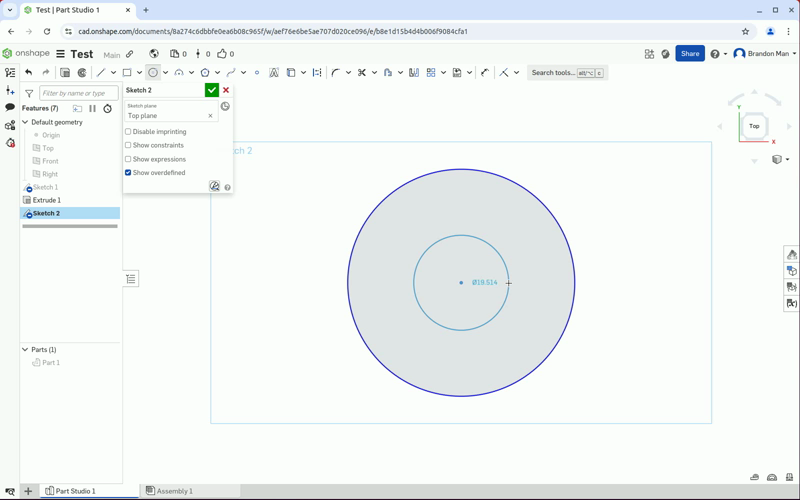
key(esc)
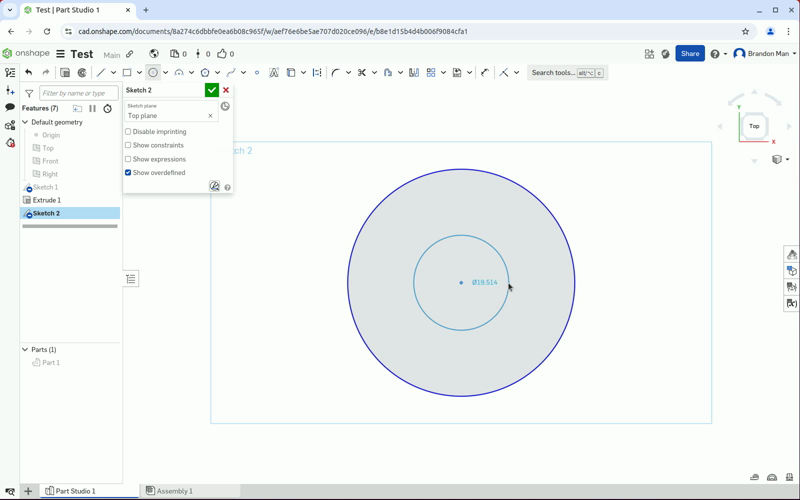
mouse_move(430, 355)
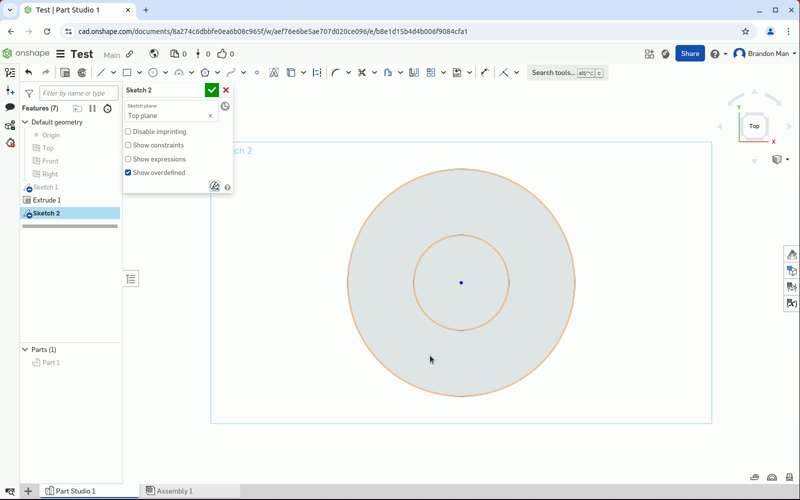
click(430, 355)
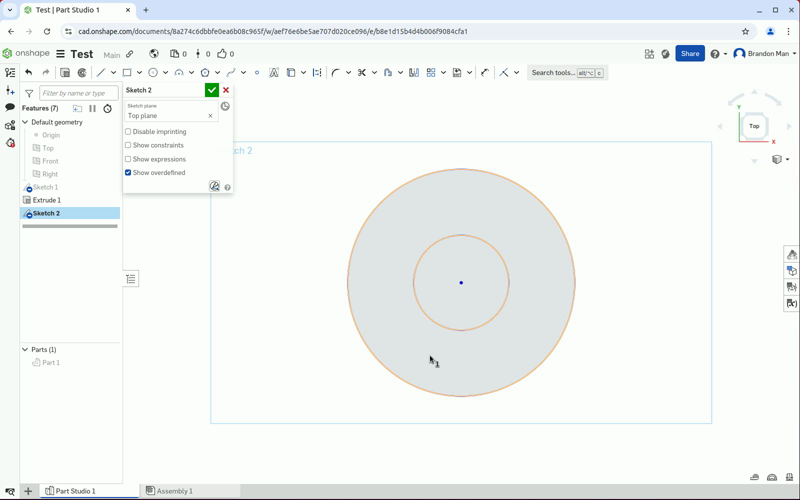
mouse_move(73, 352)
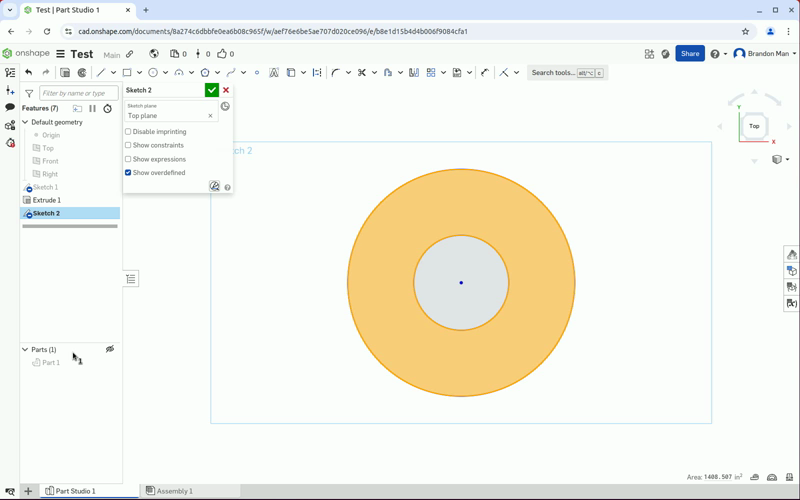
key(shift+y)
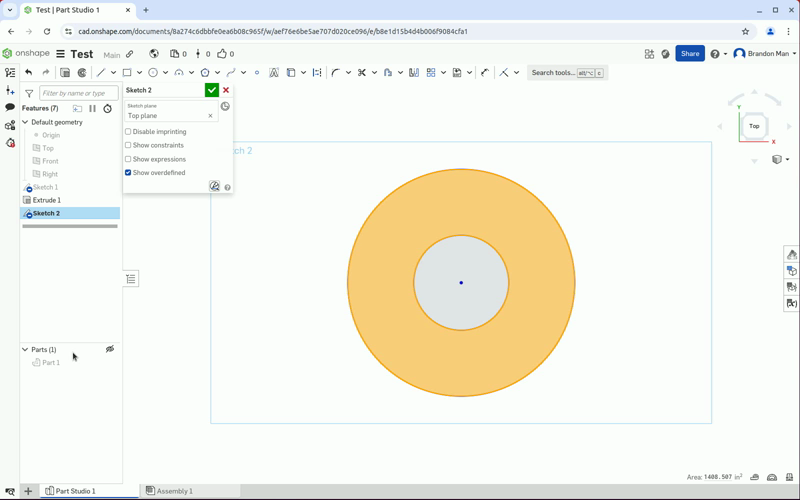
key(shift+e)
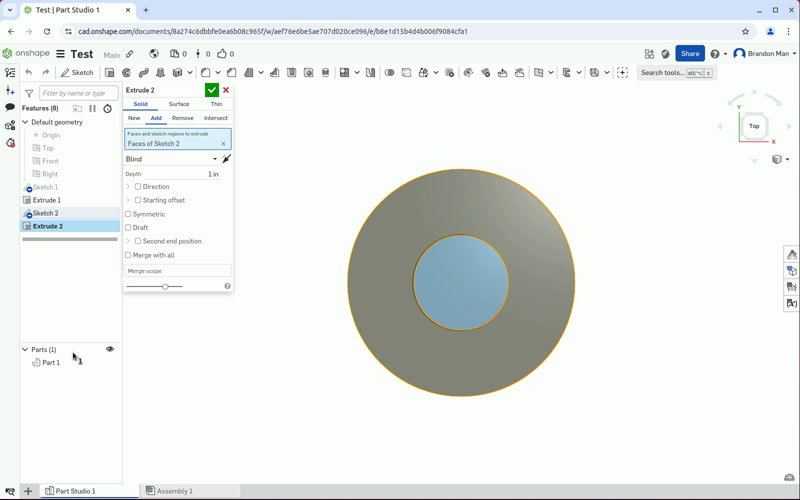
mouse_move(143, 106)
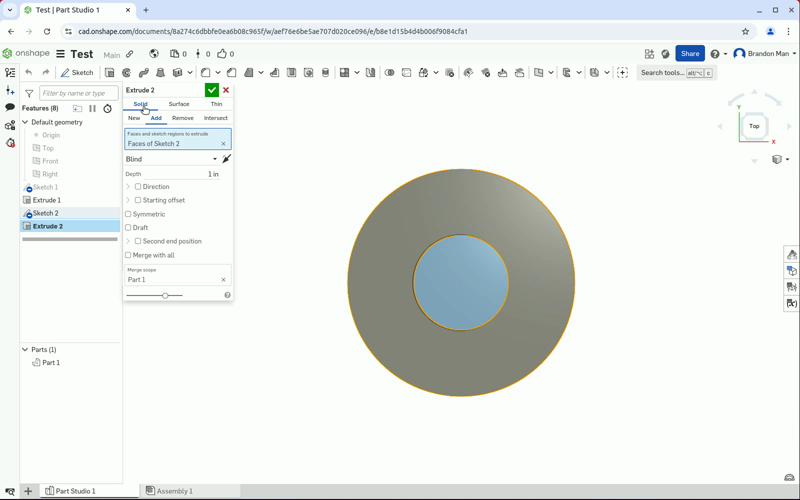
click(143, 106)
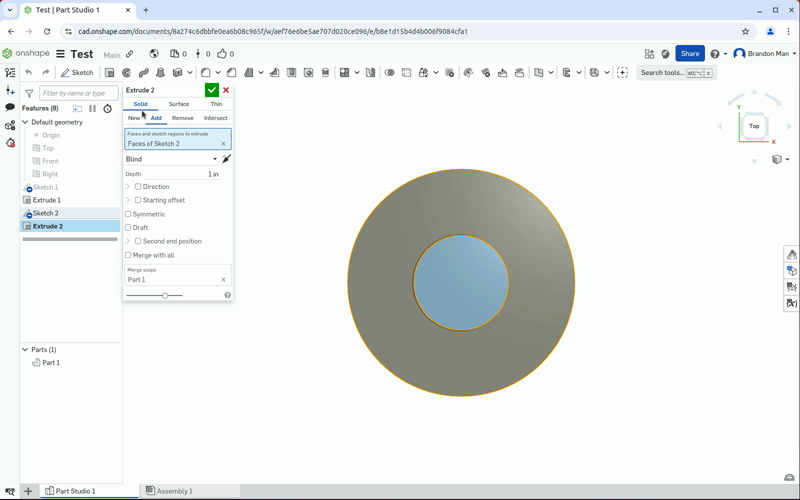
mouse_move(137, 120)
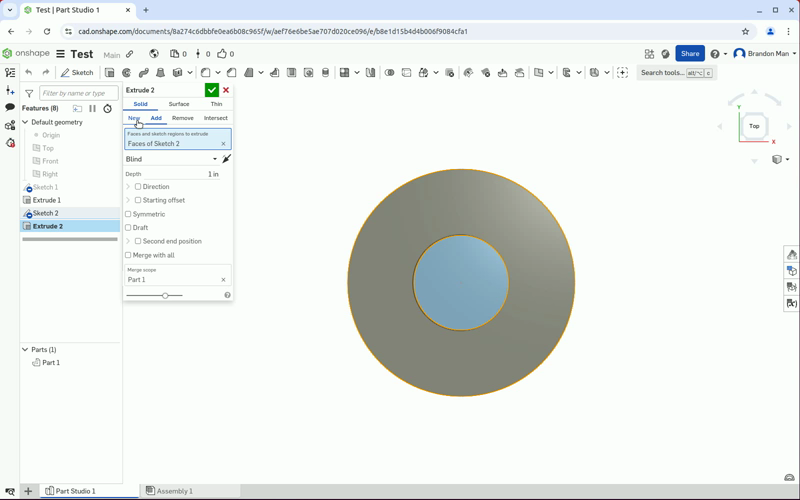
click(137, 120)
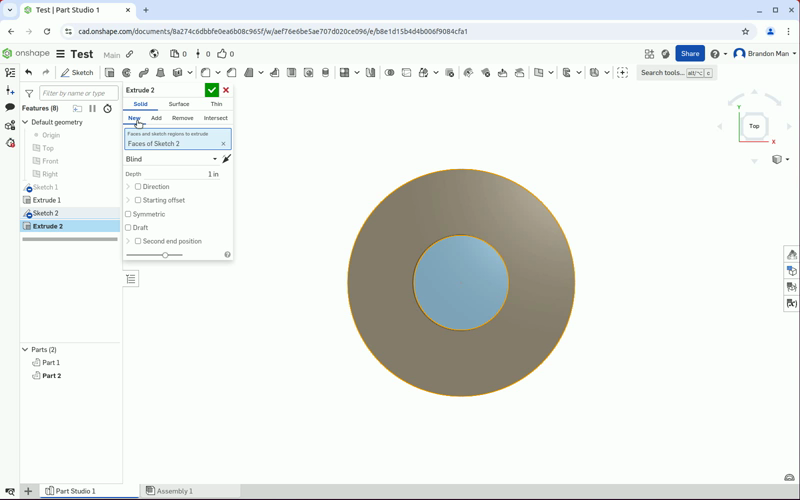
key(tab, 4)
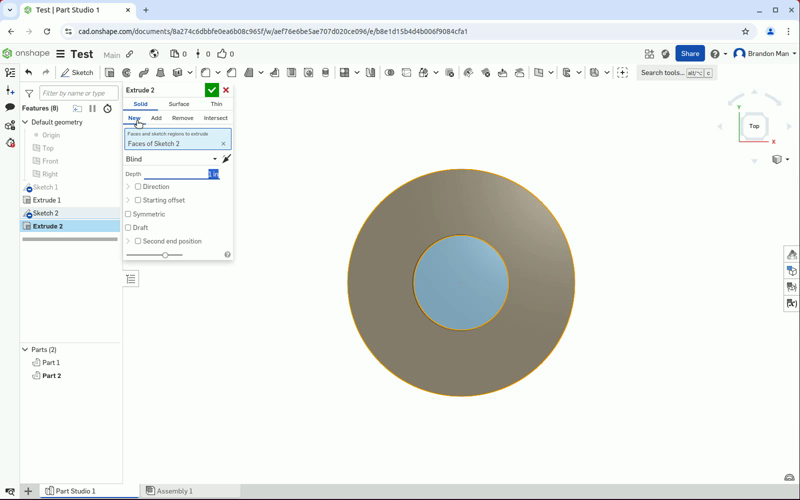
text(3.851)
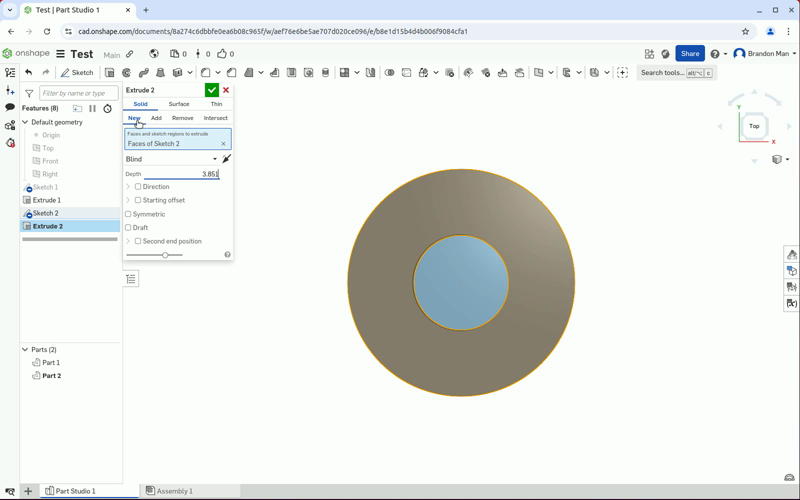
key(enter)
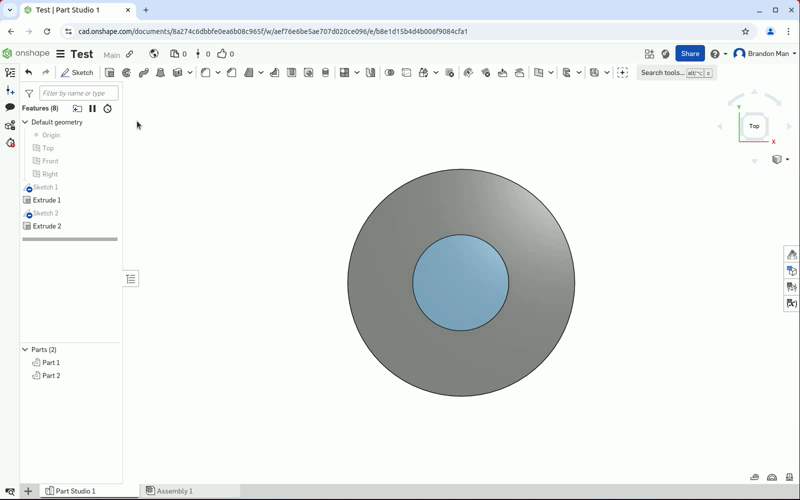
key(shift+h)
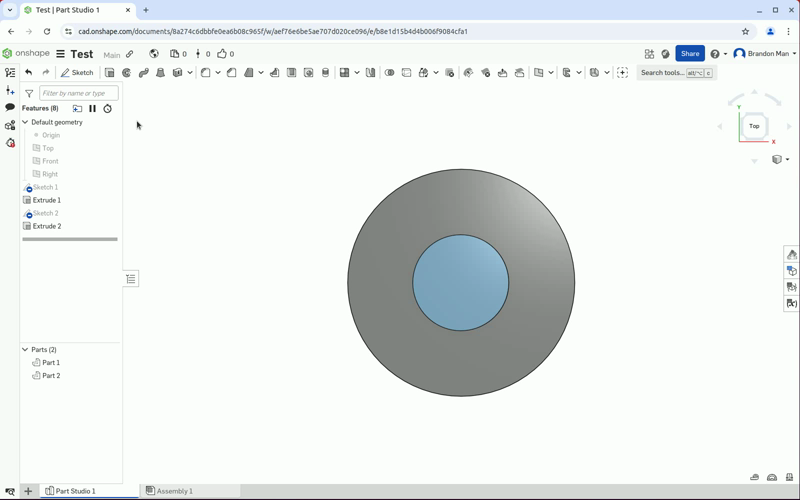
key(shift+h)
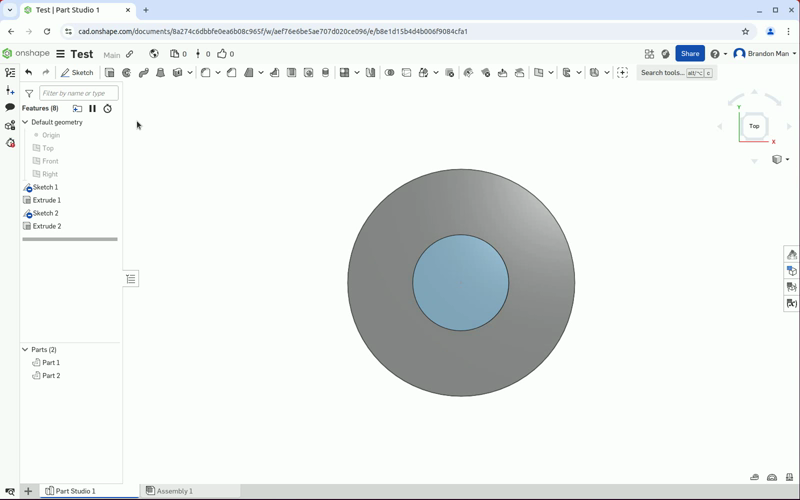
key(shift+7)
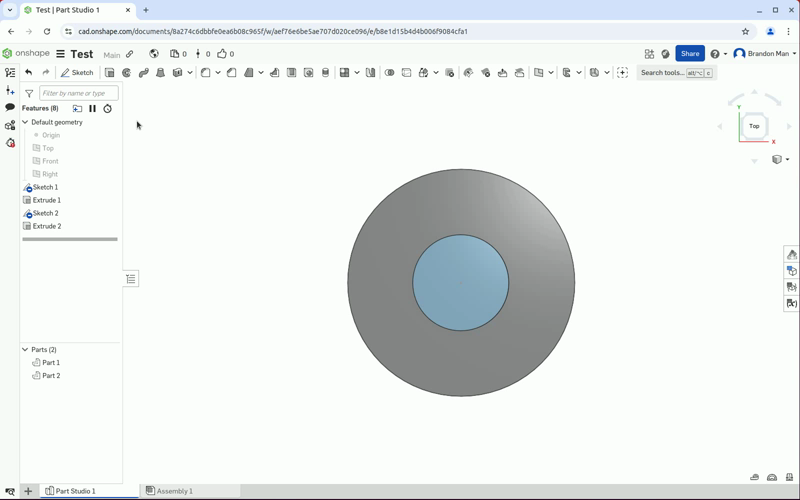
key(up, 3)
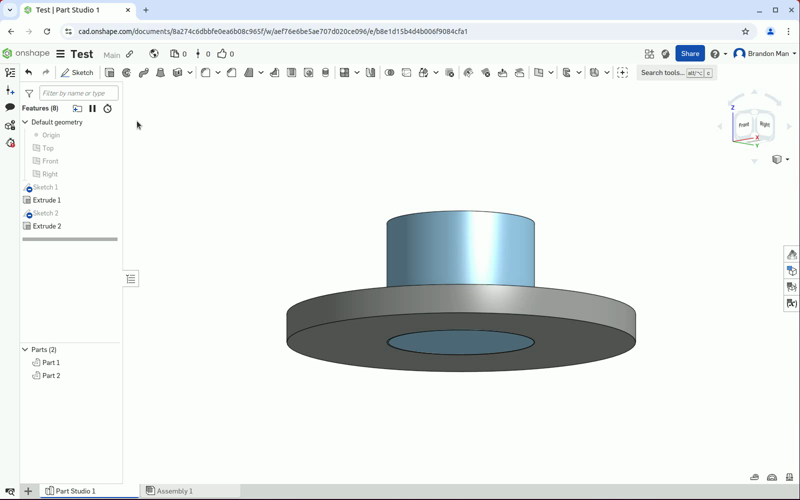
key(left, 3)
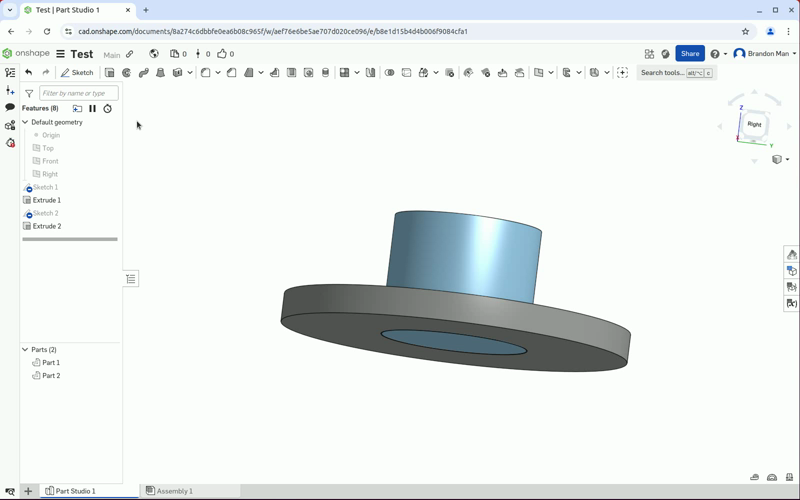
key(right, 3)
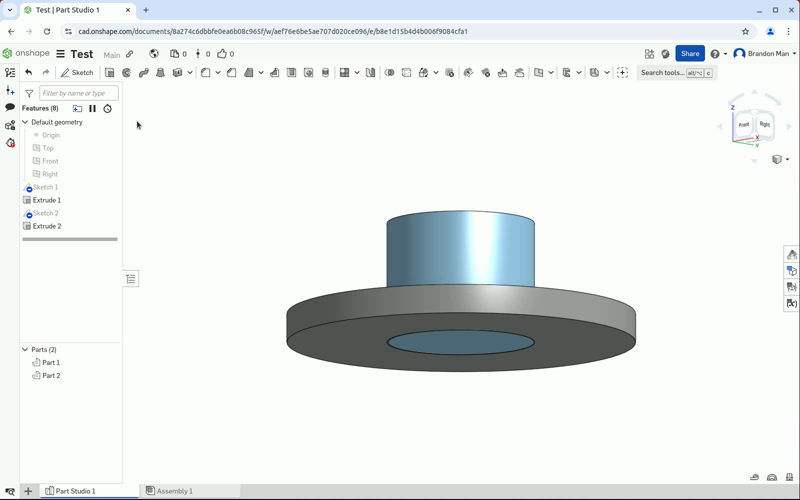
key(down, 3)
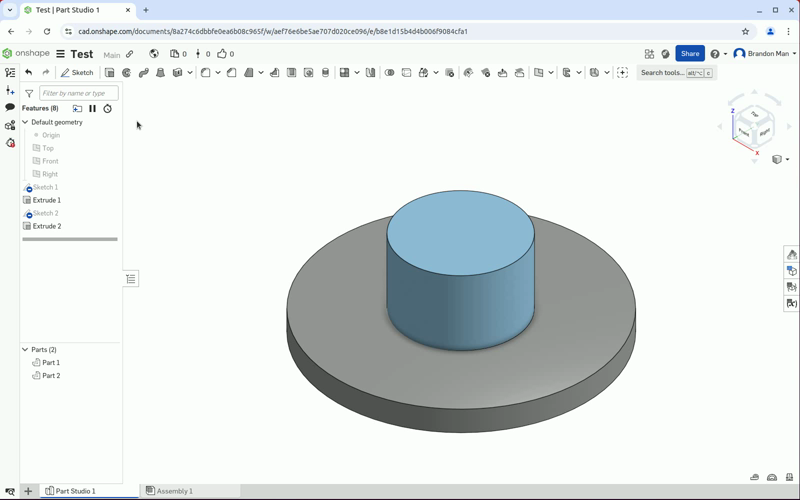
mouse_move(73, 189)
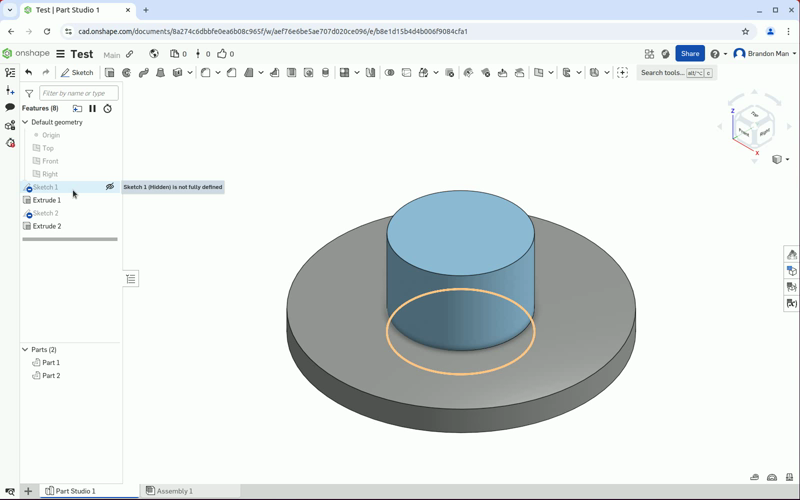
click(73, 189)